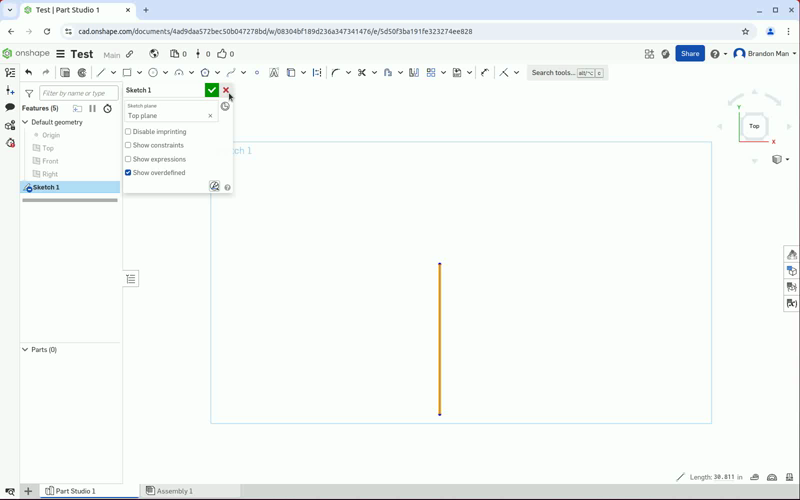
key(shift+h)
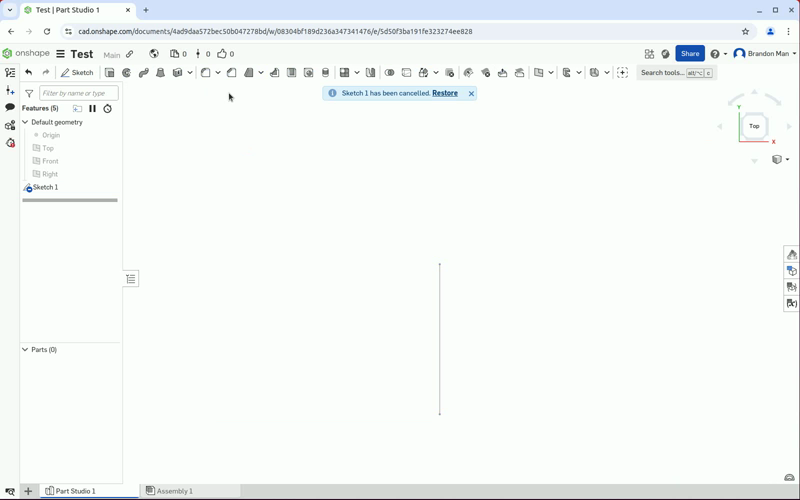
key(shift+s)
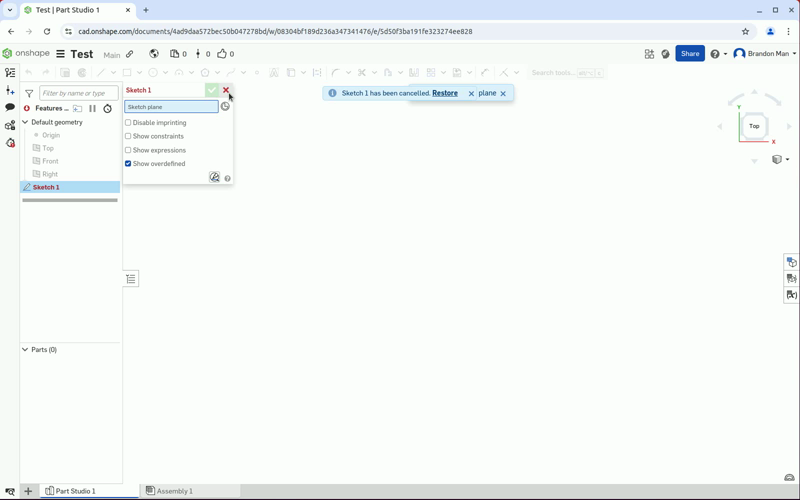
mouse_move(73, 150)
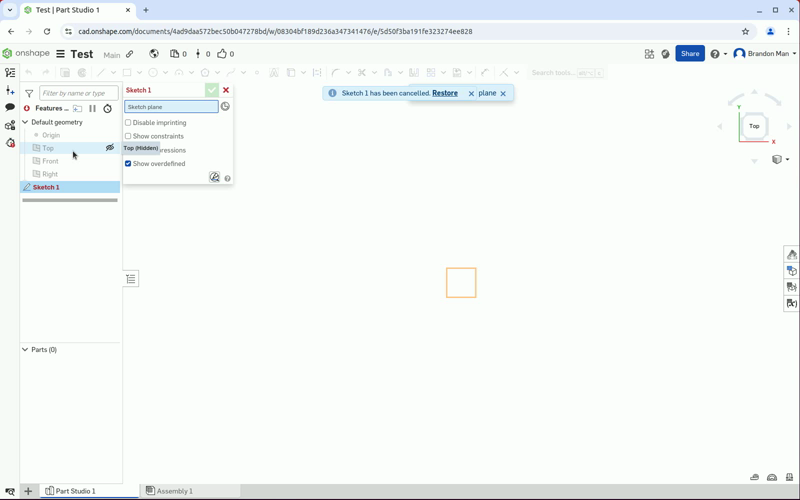
click(73, 150)
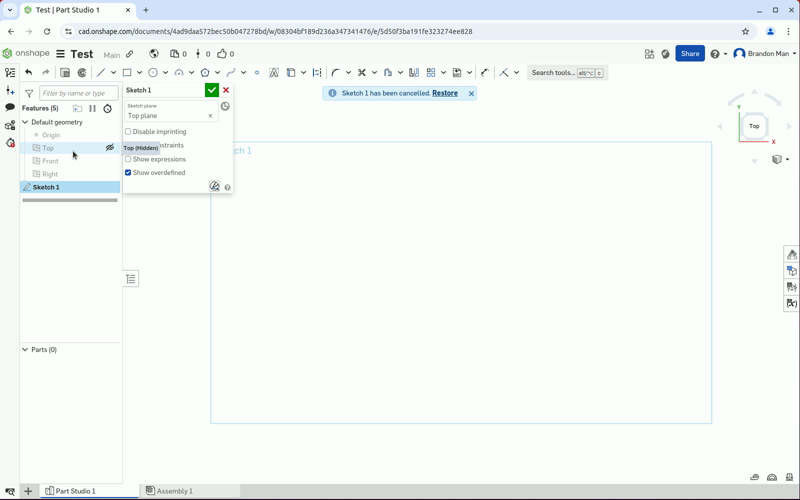
mouse_move(73, 352)
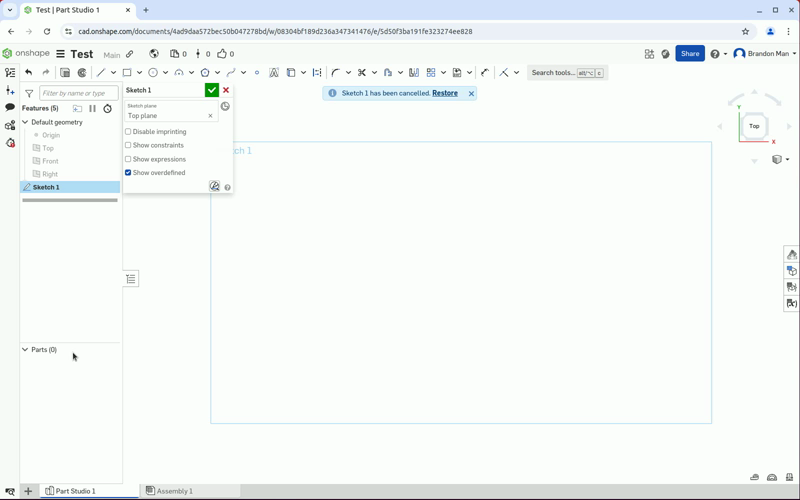
key(y)
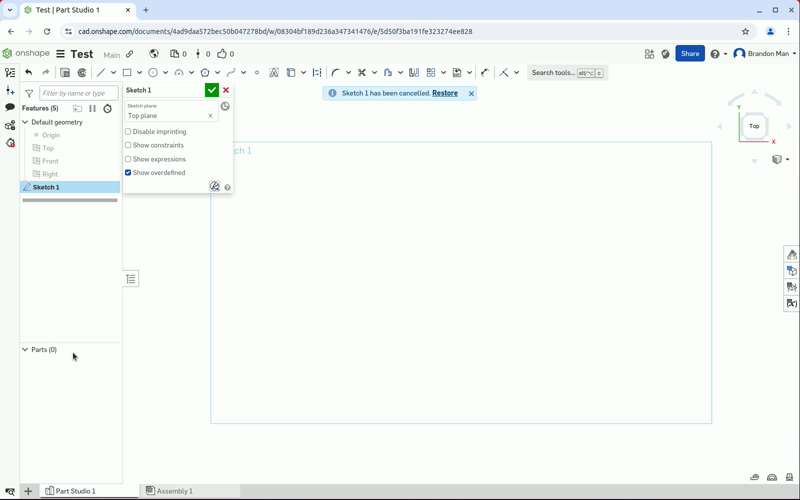
key(c)
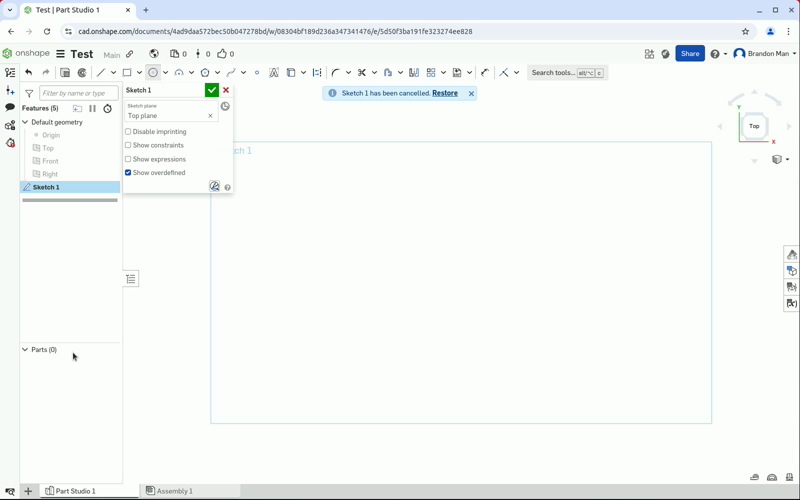
key_down(shift)
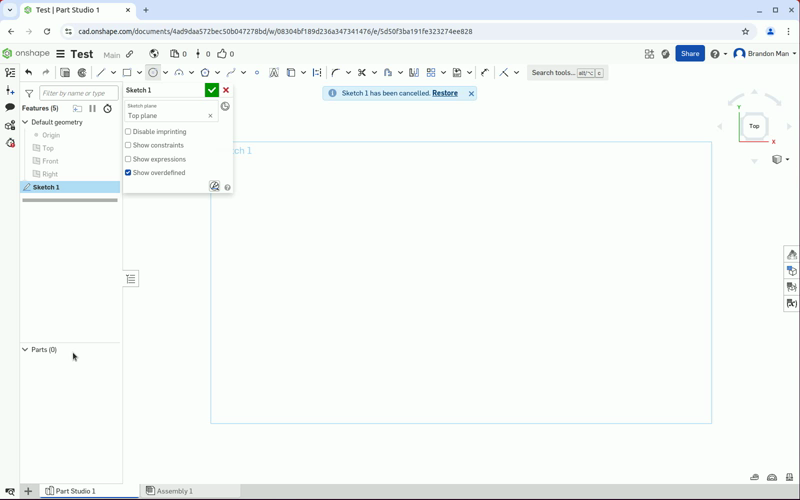
mouse_move(461, 282)
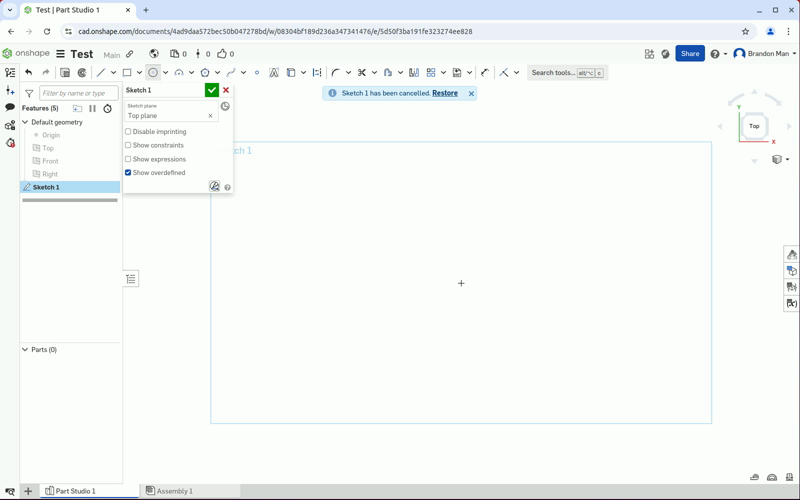
click(461, 282)
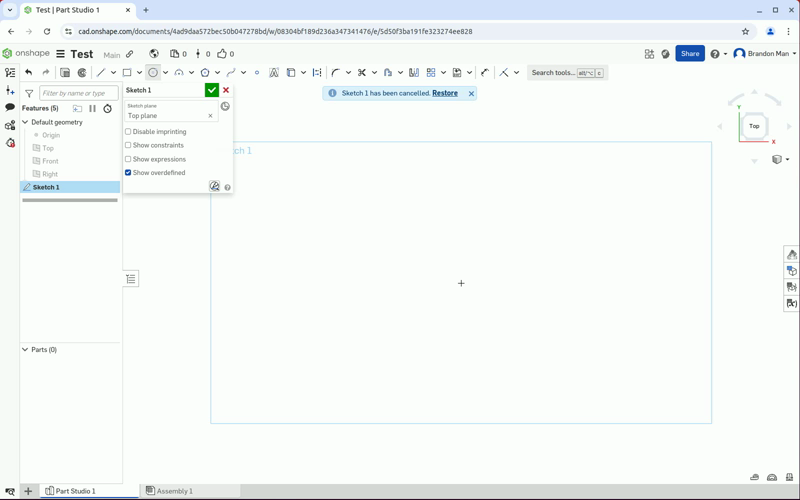
key_up(shift)
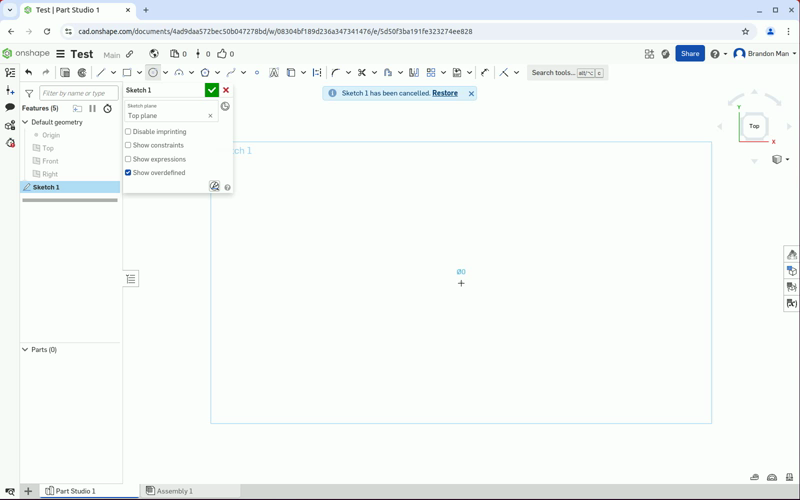
mouse_move(574, 282)
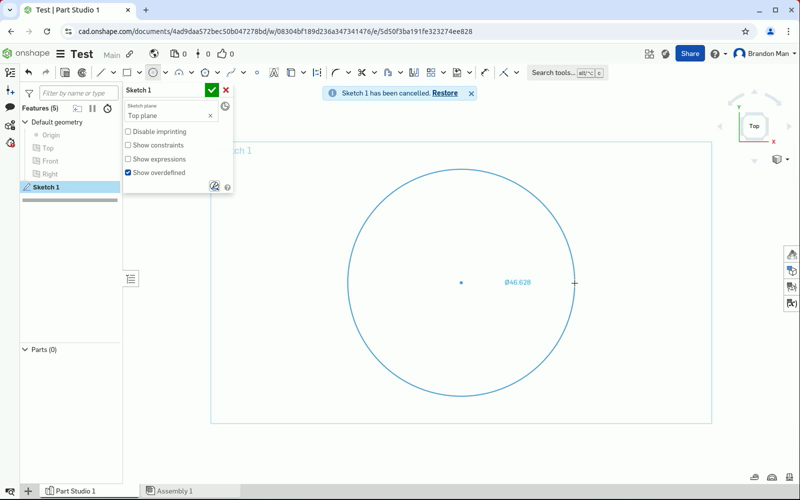
click(574, 282)
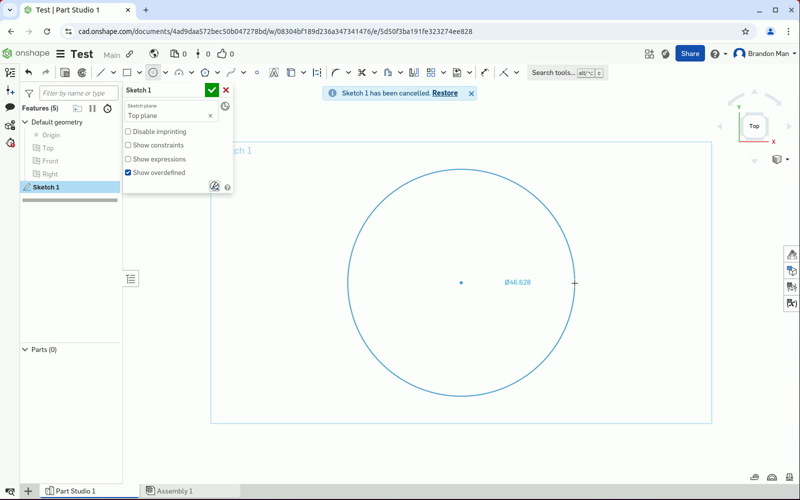
key(esc)
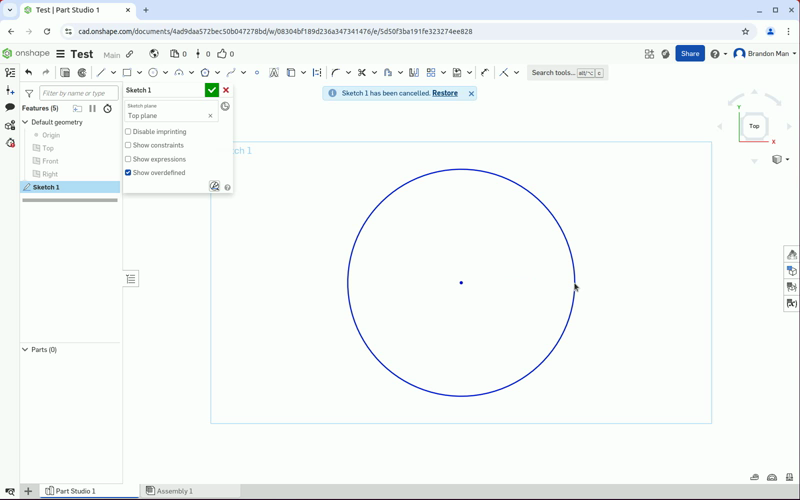
mouse_move(533, 262)
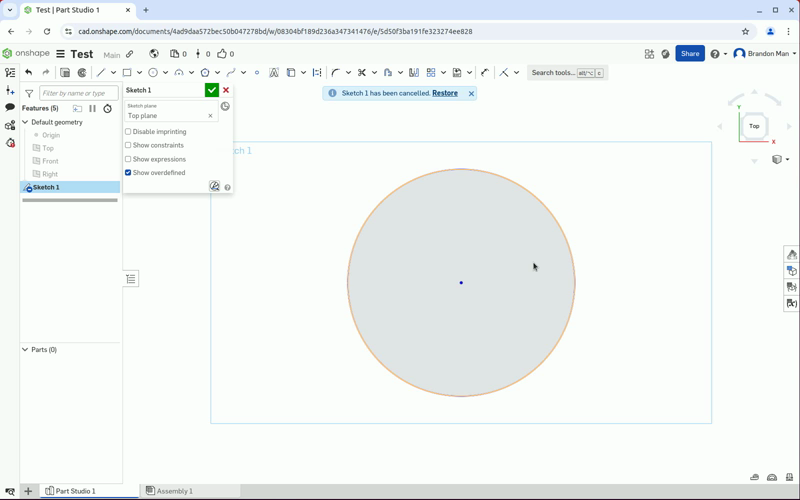
click(533, 262)
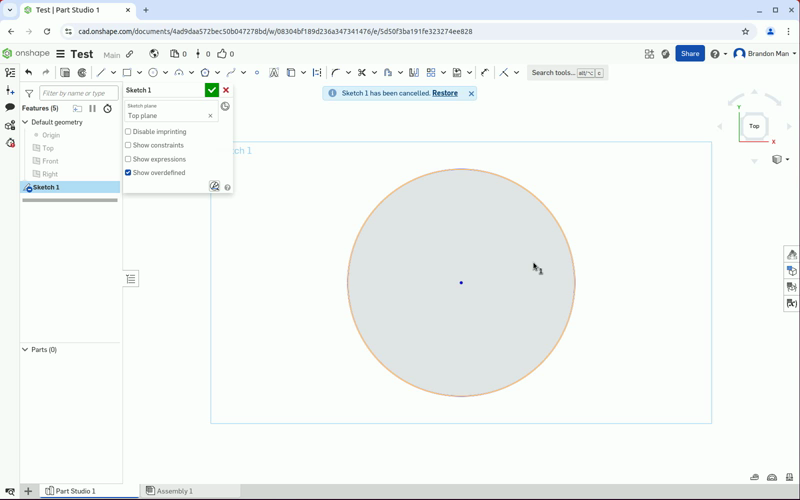
mouse_move(73, 352)
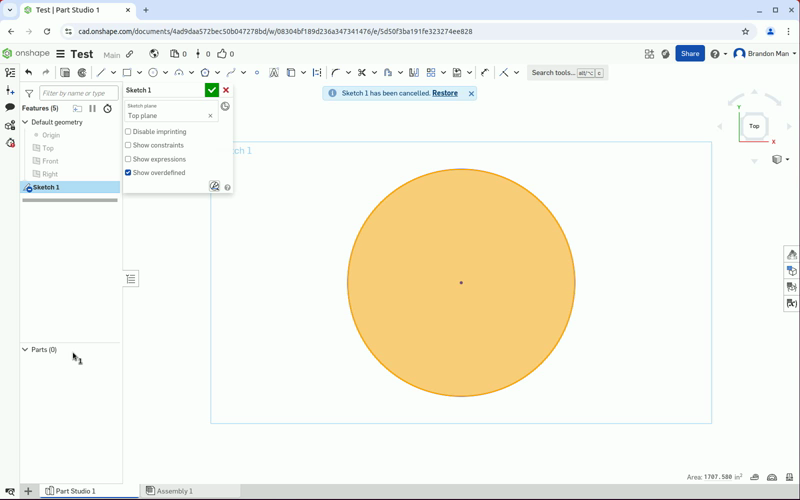
key(shift+y)
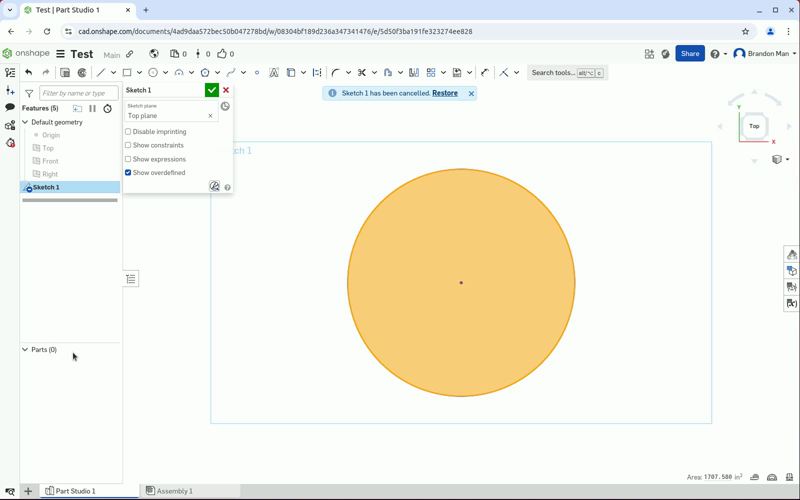
key(shift+e)
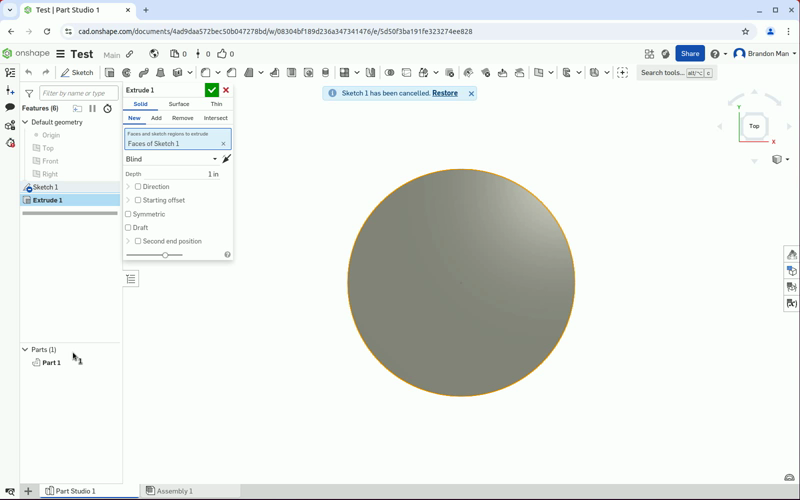
mouse_move(143, 106)
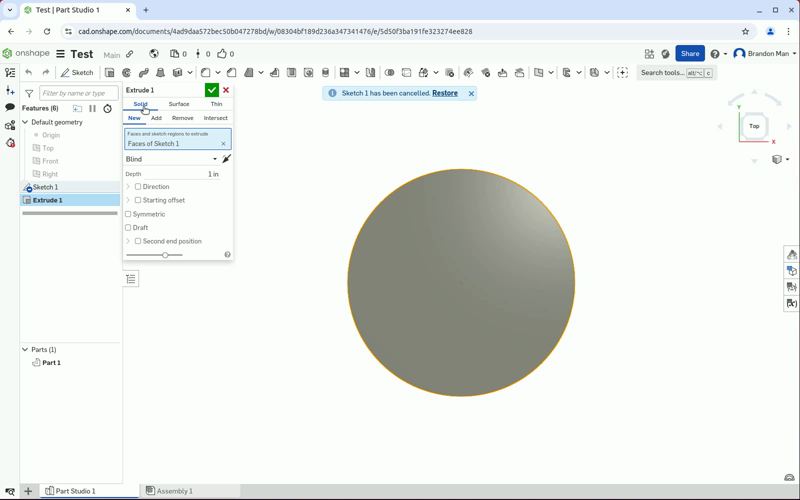
click(143, 106)
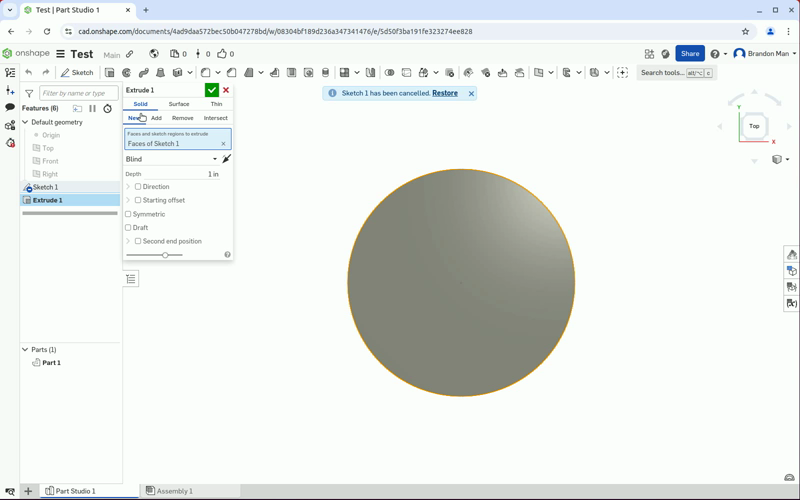
mouse_move(137, 120)
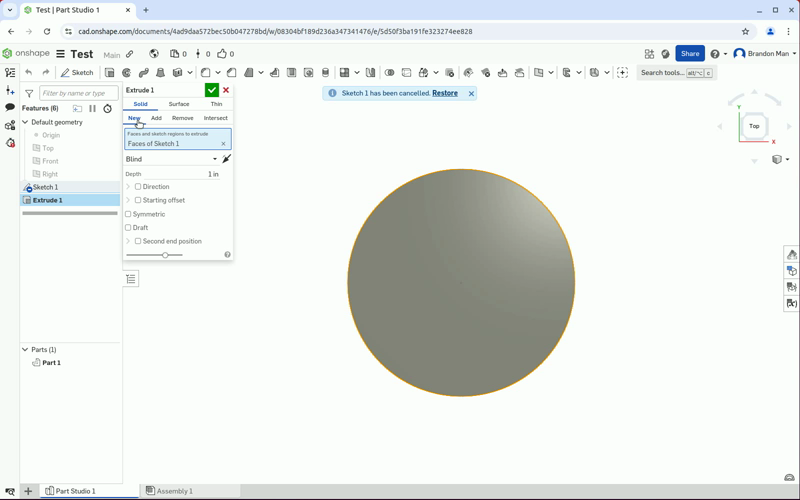
click(137, 120)
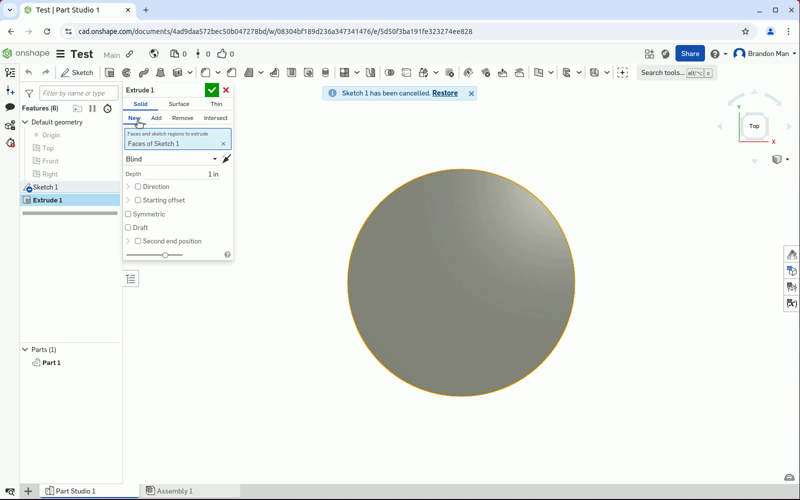
key(tab, 4)
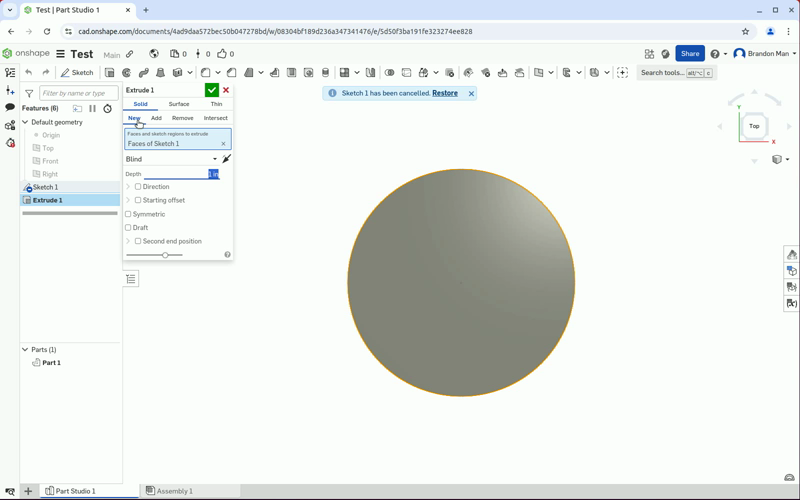
text(11.554)
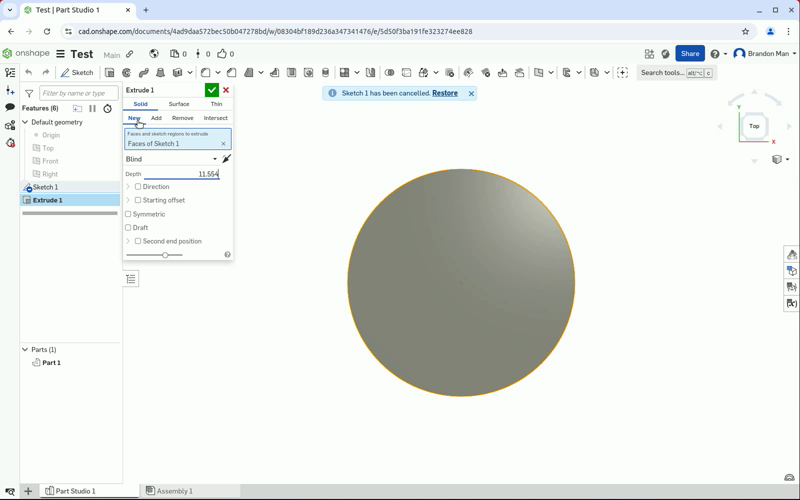
key(tab, 3)
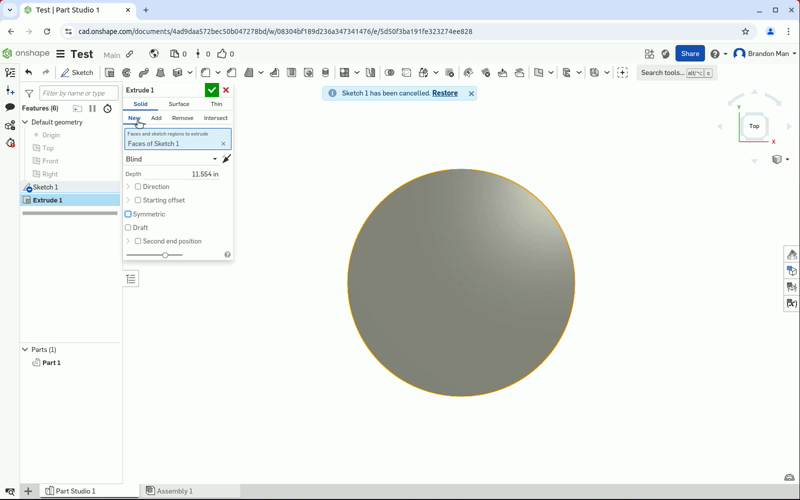
key(space)
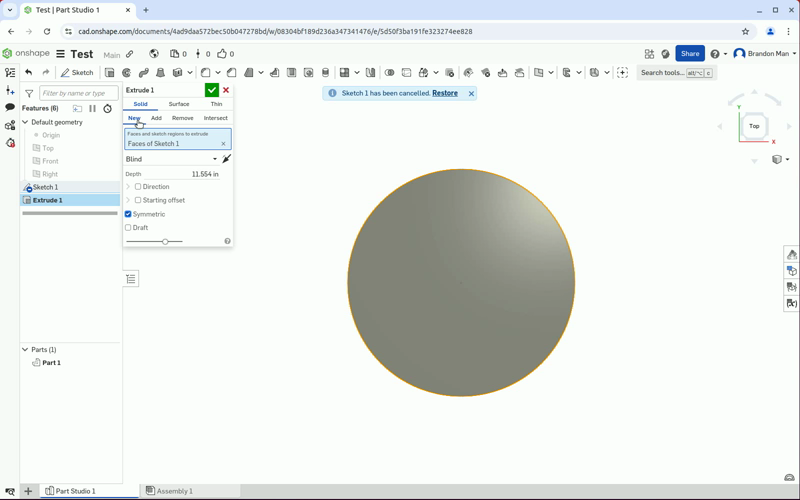
key(enter)
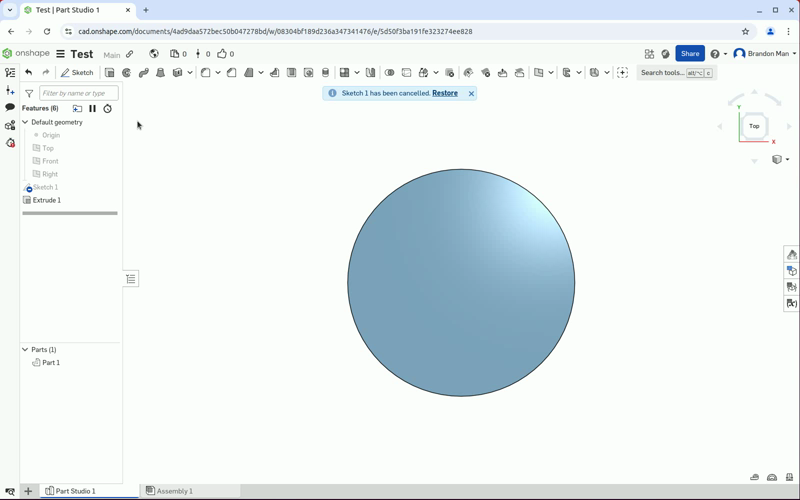
key(shift+h)
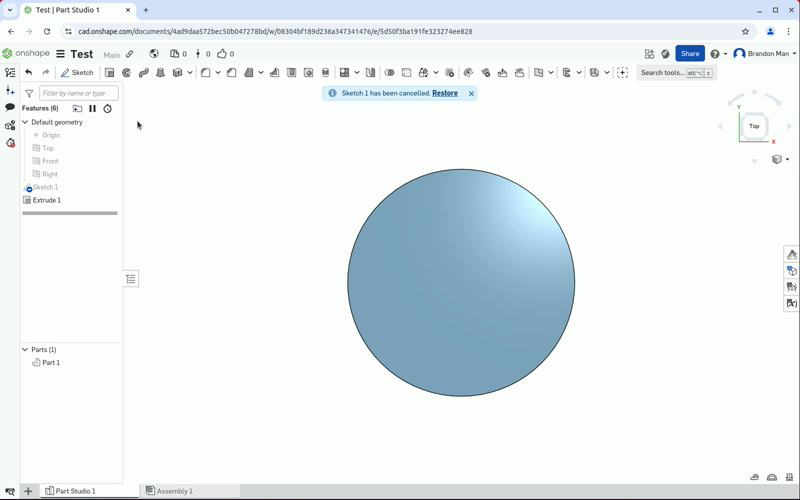
key(shift+h)
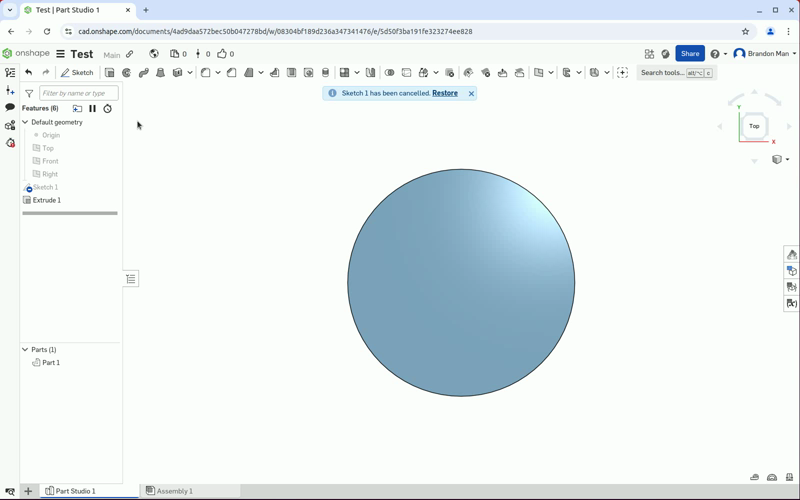
mouse_move(73, 189)
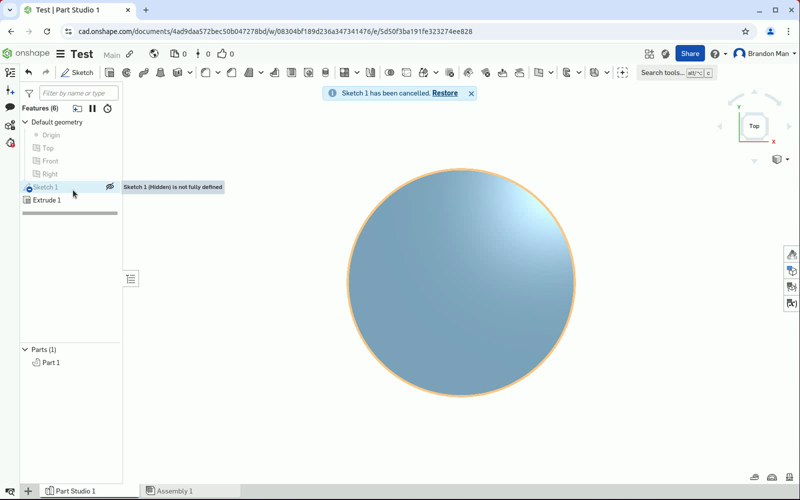
click(73, 189)
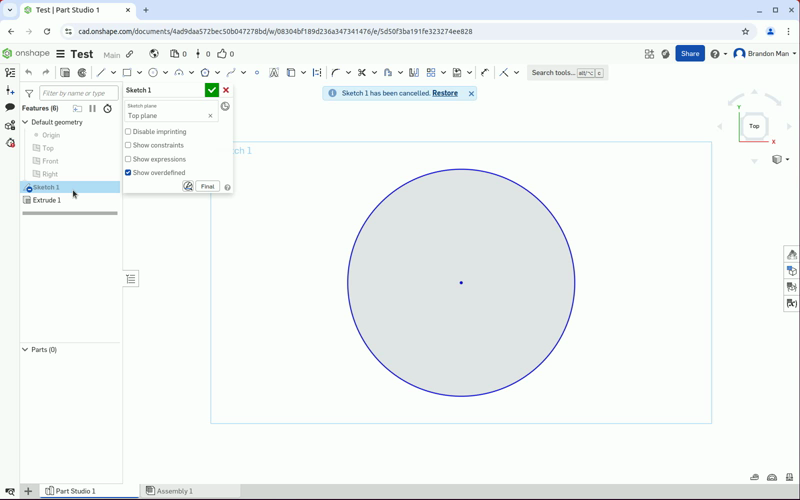
mouse_move(229, 92)
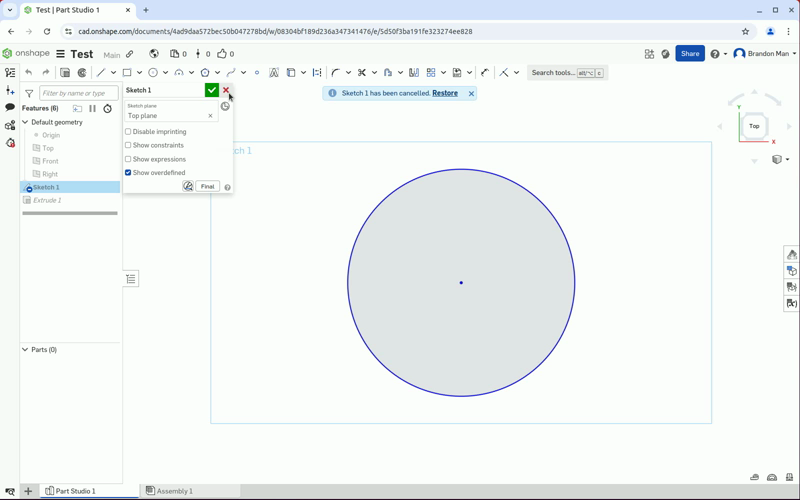
click(229, 92)
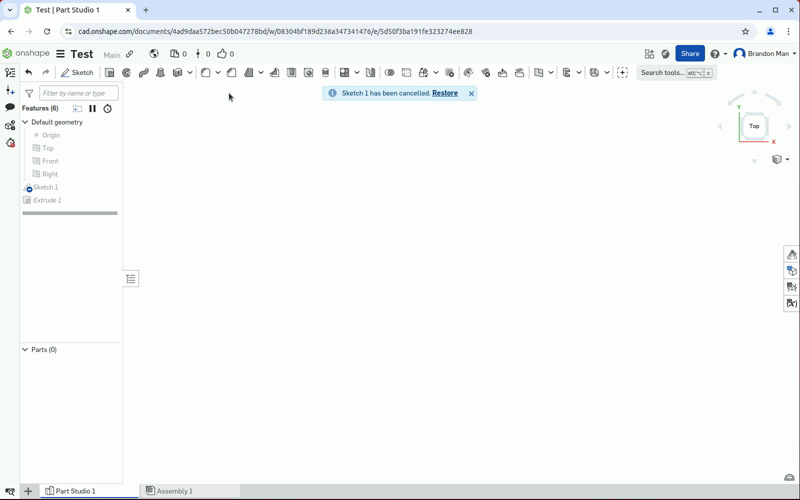
mouse_move(541, 75)
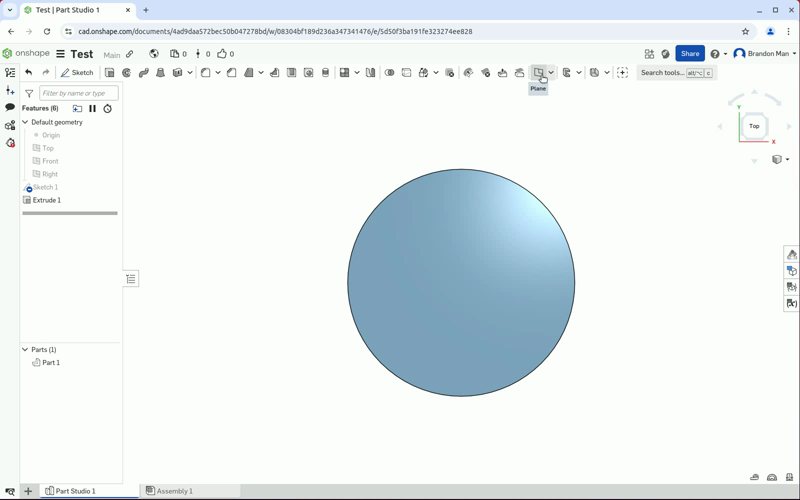
click(541, 75)
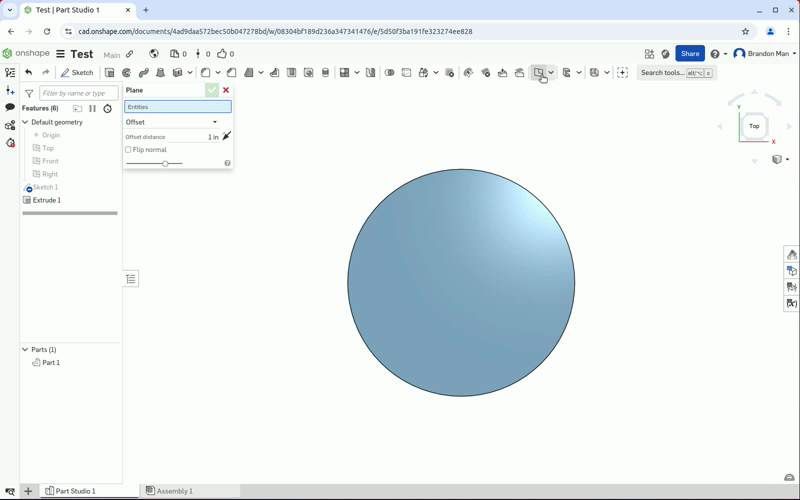
mouse_move(73, 150)
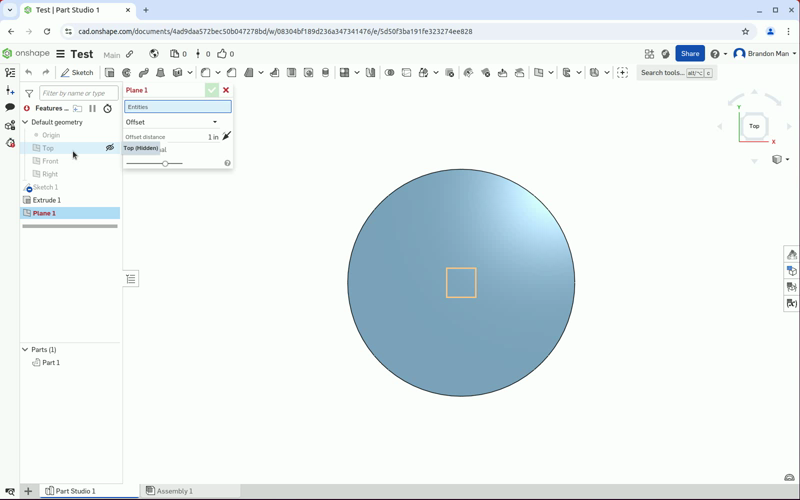
click(73, 150)
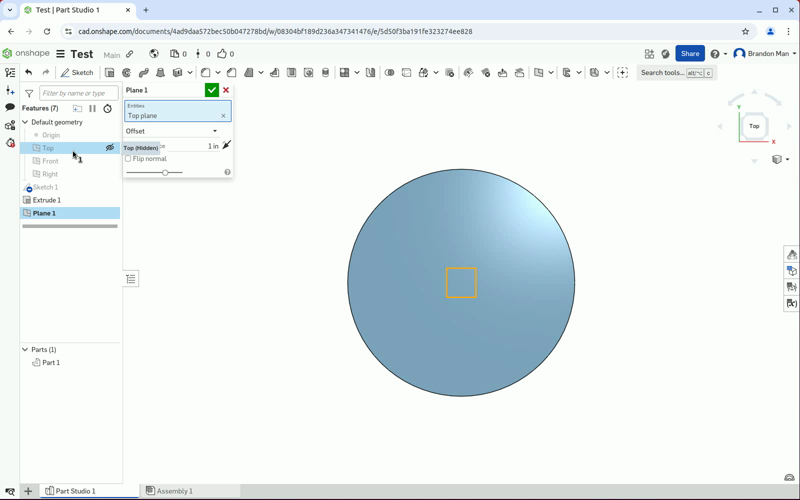
key(tab, 2)
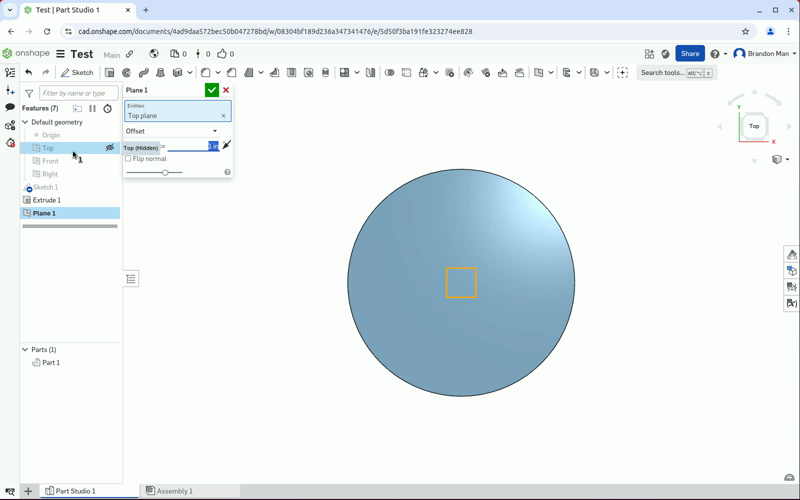
text(5.792)
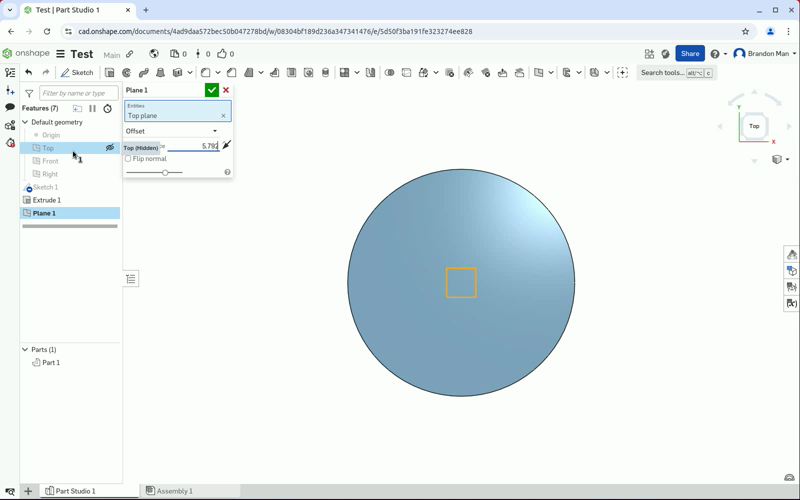
key(enter, 2)
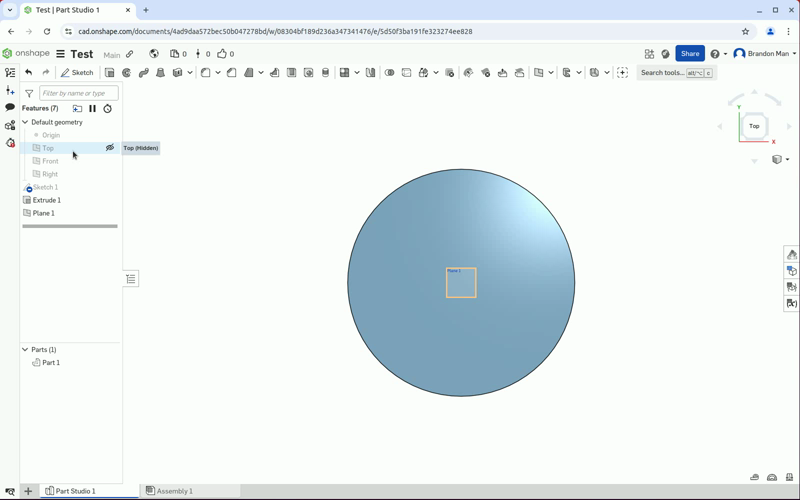
key(shift+s)
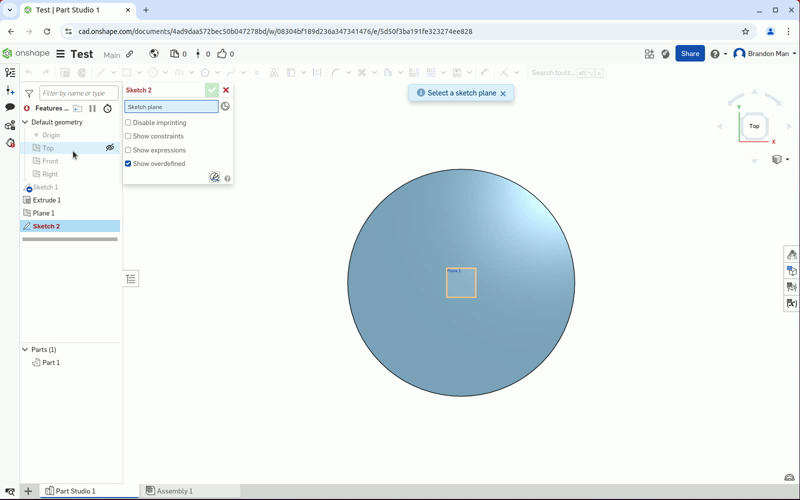
mouse_move(73, 215)
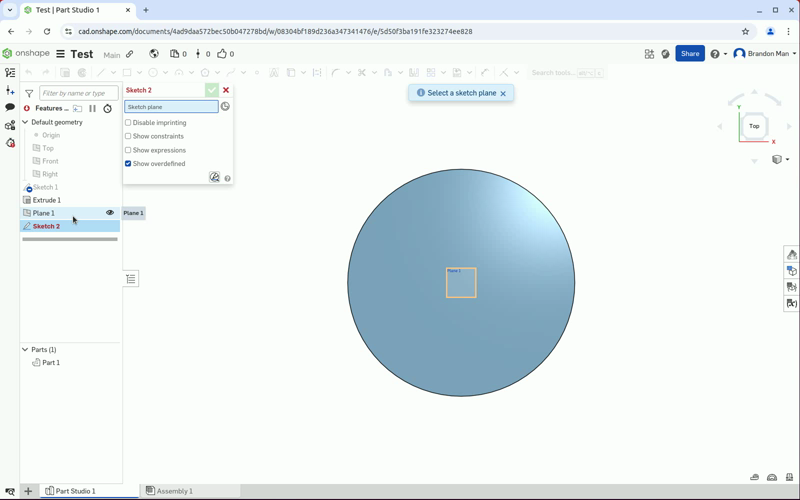
click(73, 215)
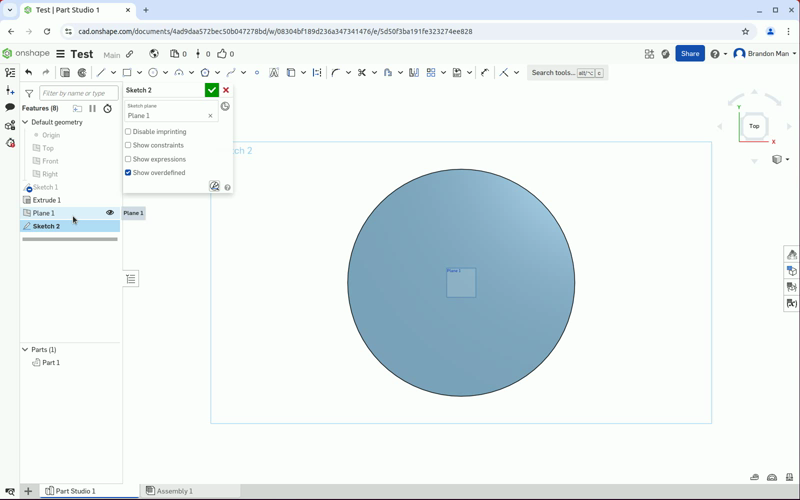
mouse_move(73, 352)
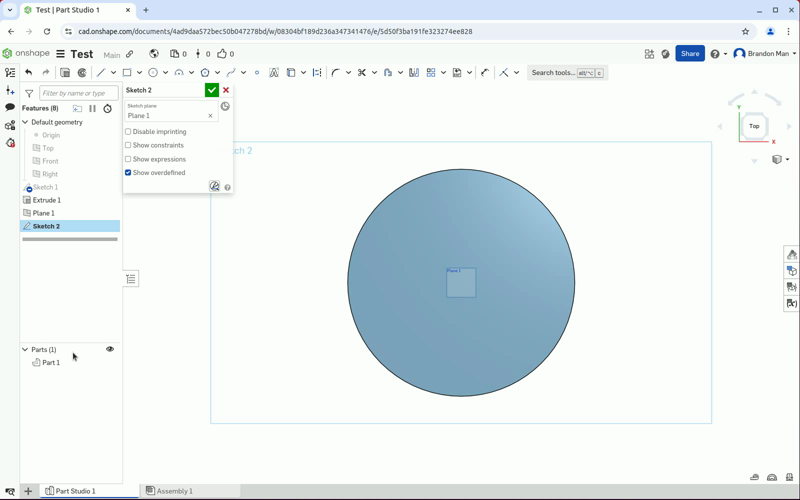
key(y)
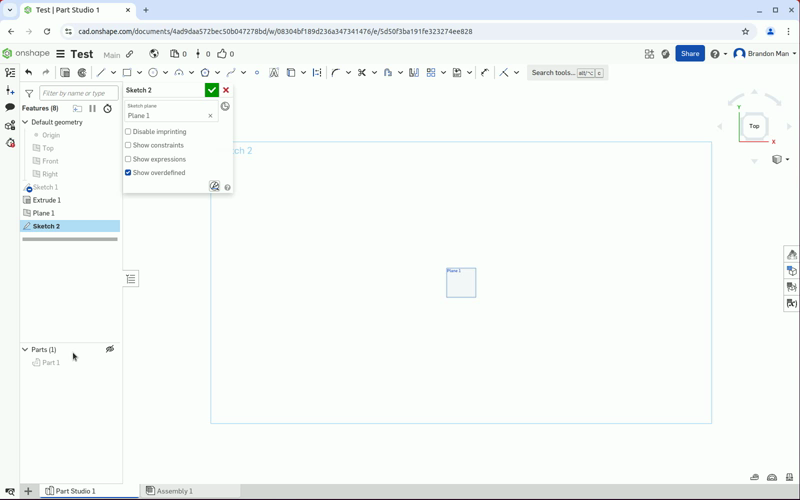
key(c)
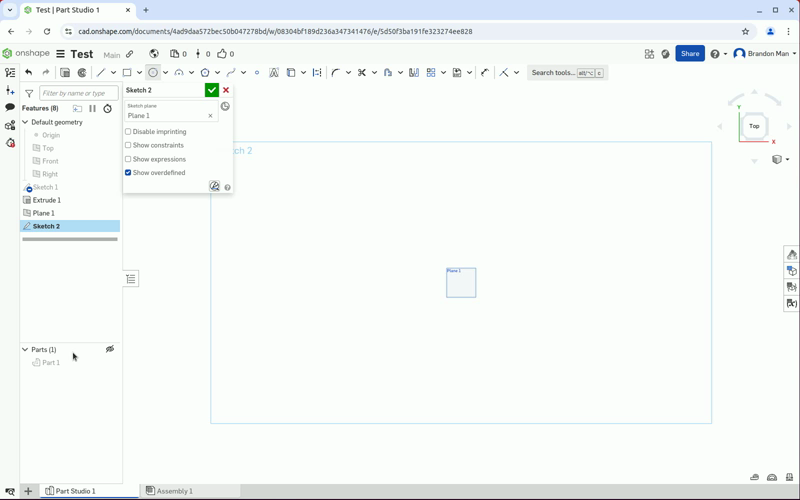
key_down(shift)
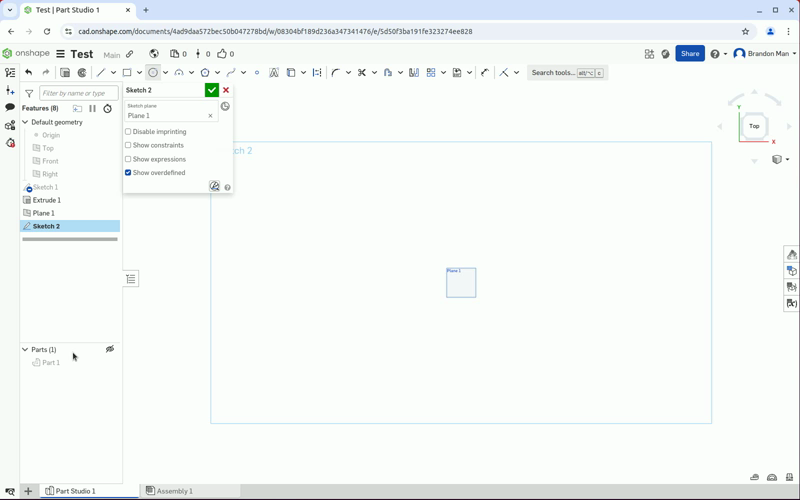
mouse_move(461, 282)
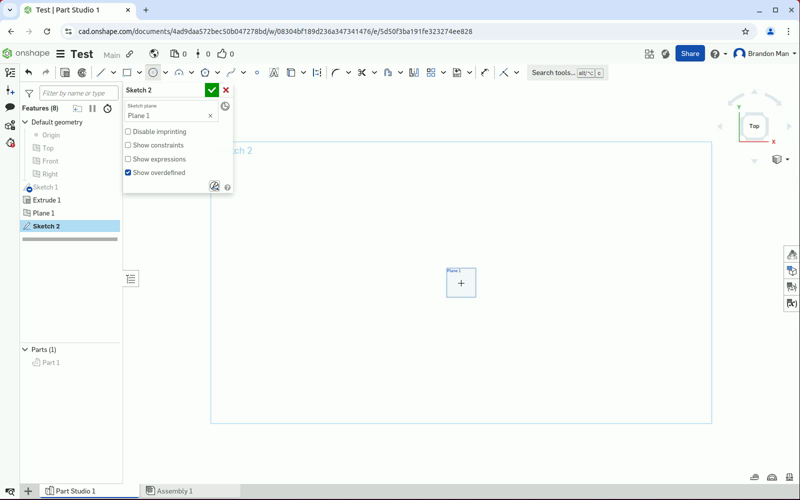
click(461, 282)
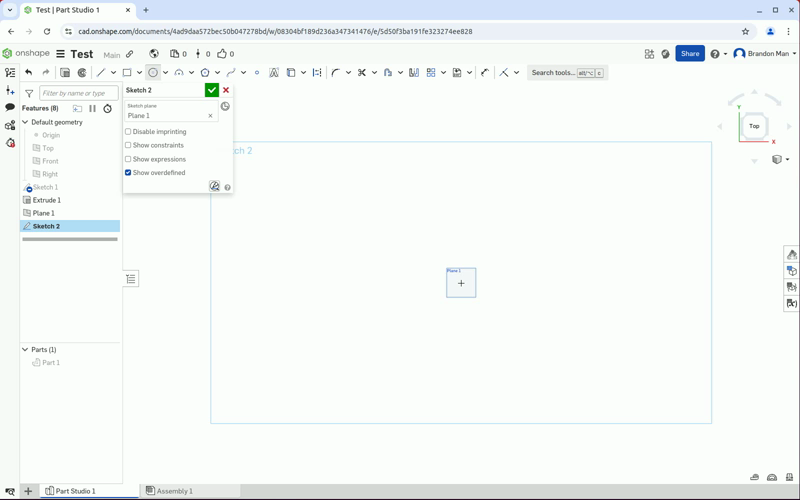
key_up(shift)
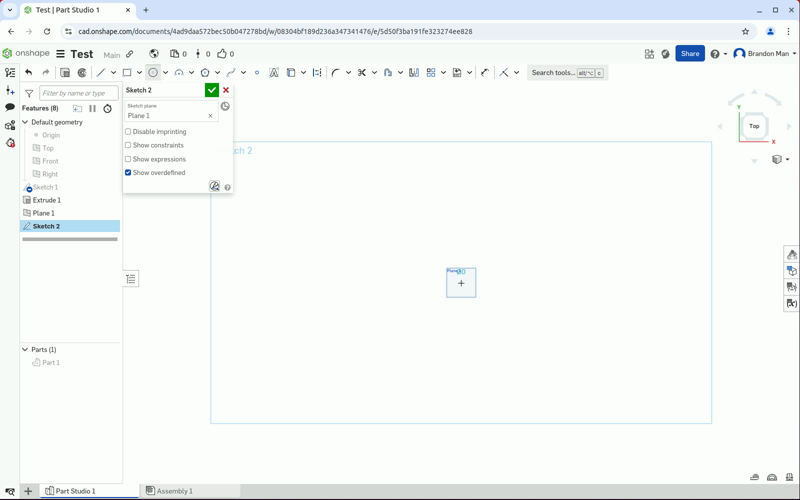
mouse_move(574, 282)
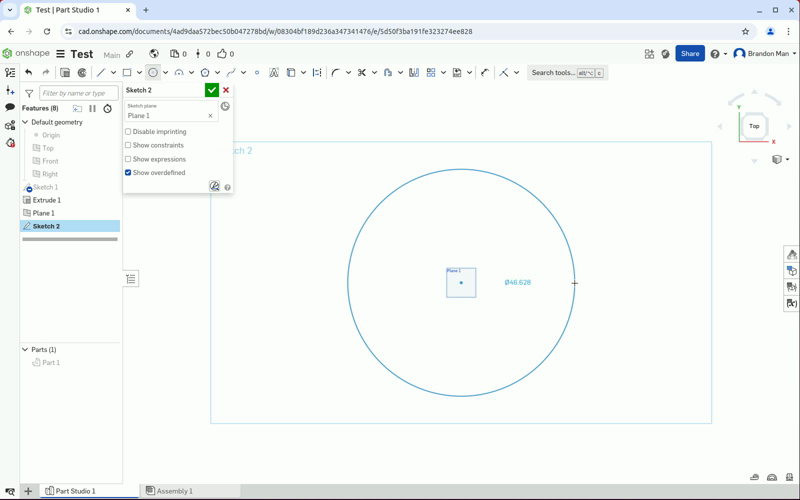
click(574, 282)
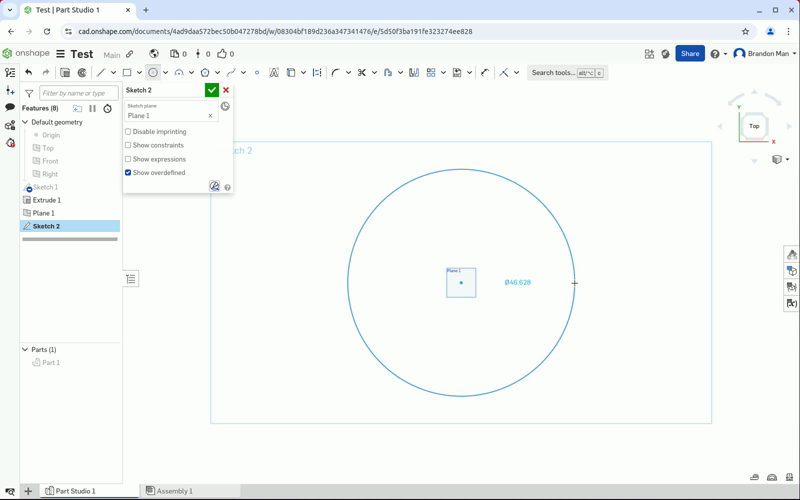
key(esc)
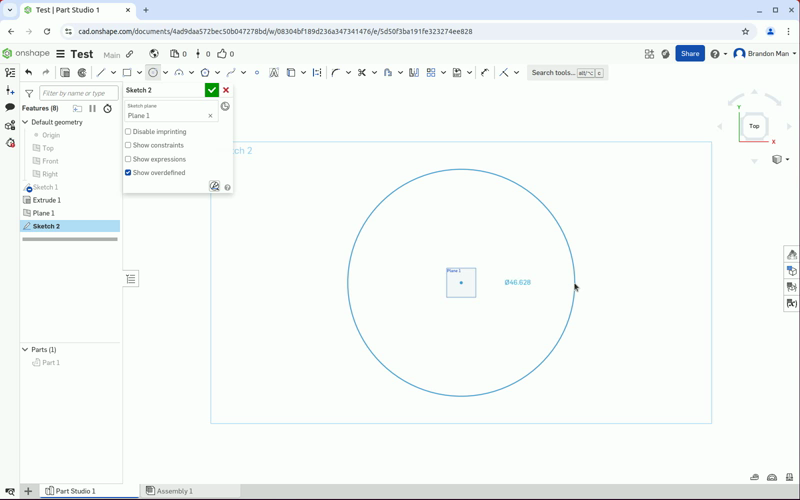
key(c)
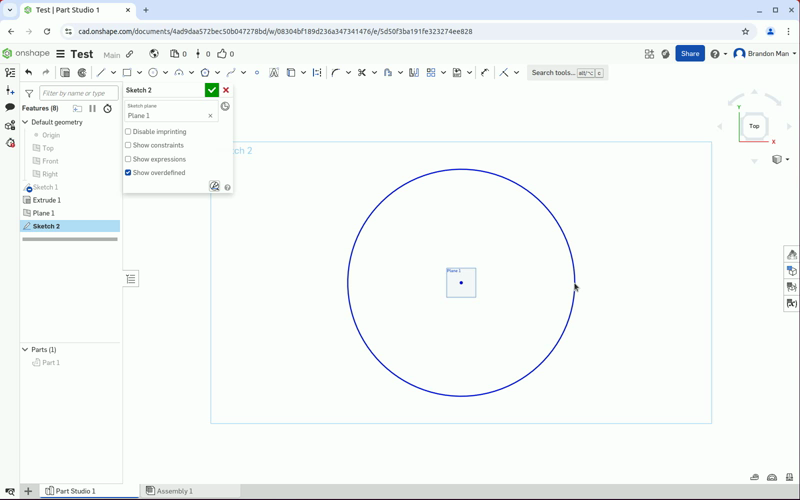
key_down(shift)
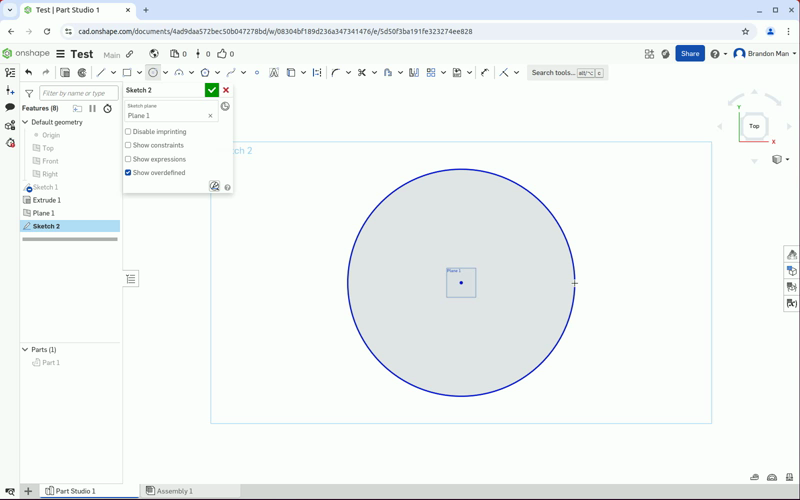
mouse_move(461, 282)
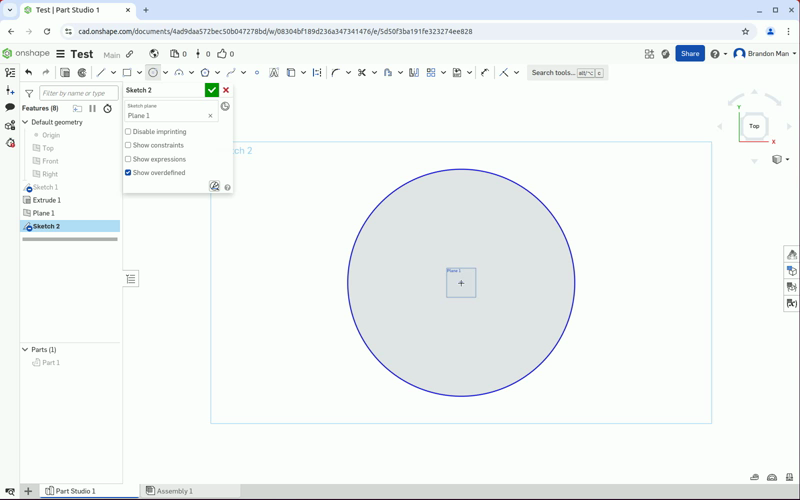
click(461, 282)
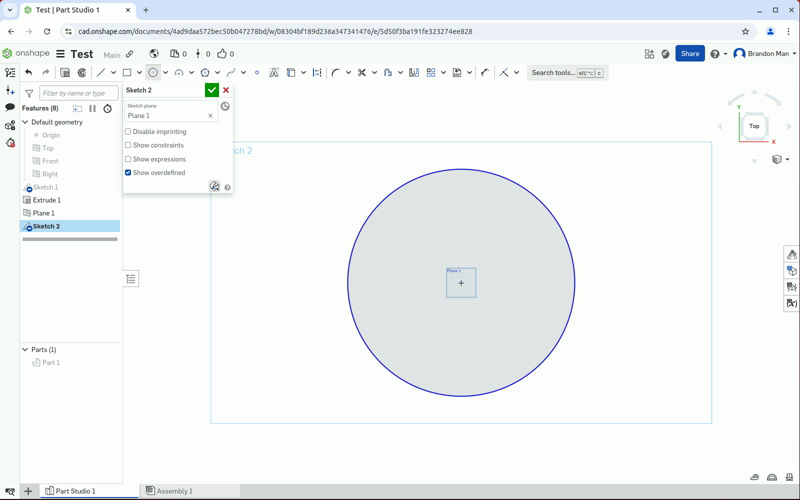
key_up(shift)
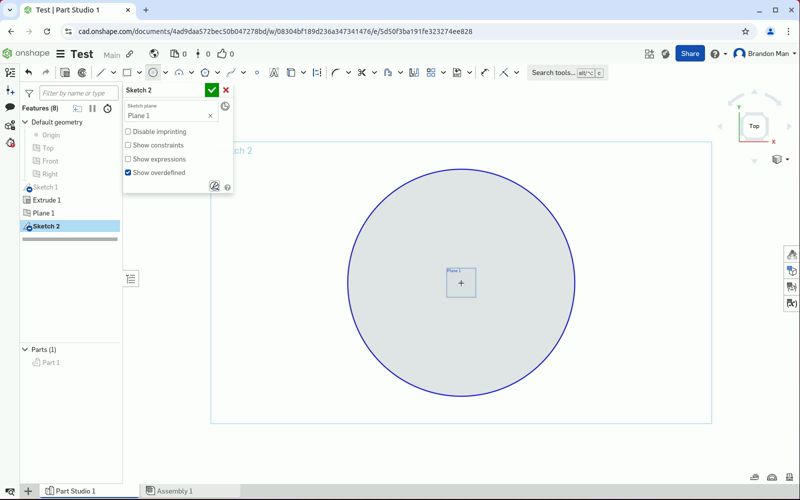
mouse_move(555, 282)
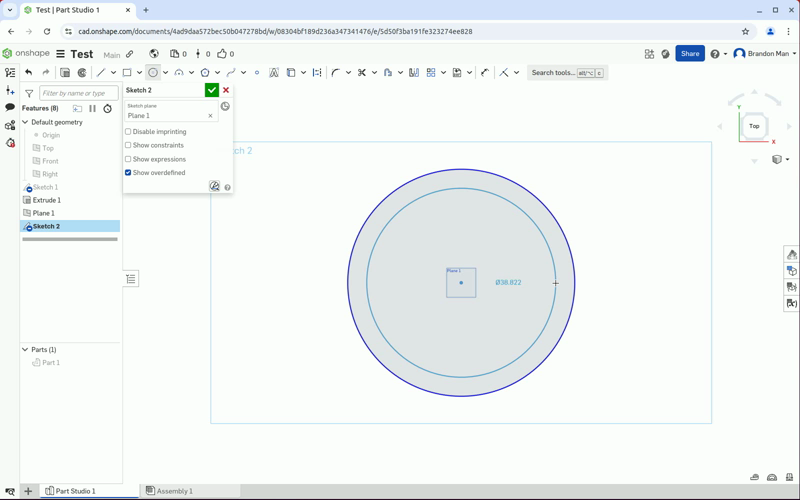
click(555, 282)
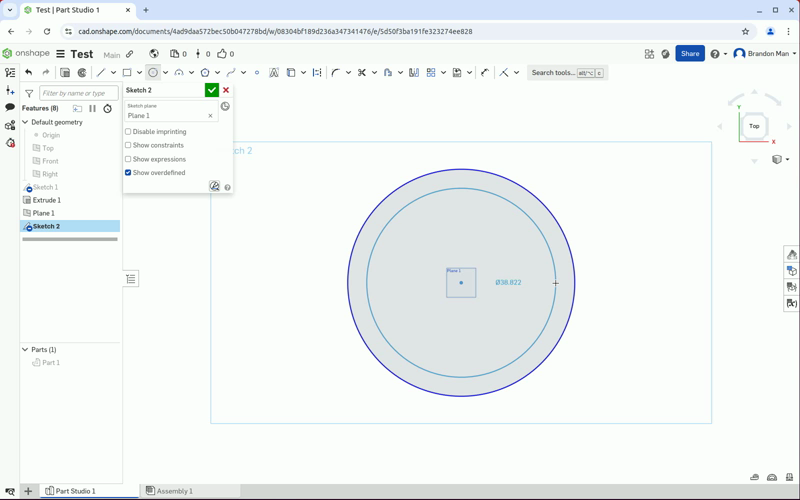
key(esc)
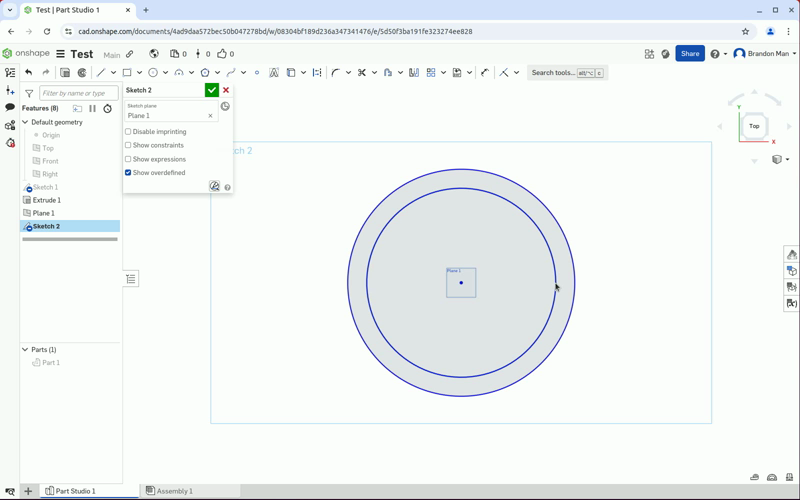
mouse_move(385, 354)
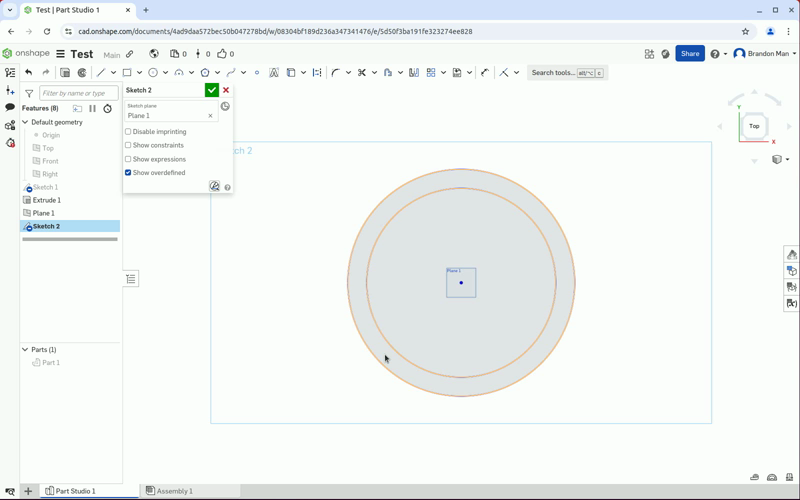
click(385, 354)
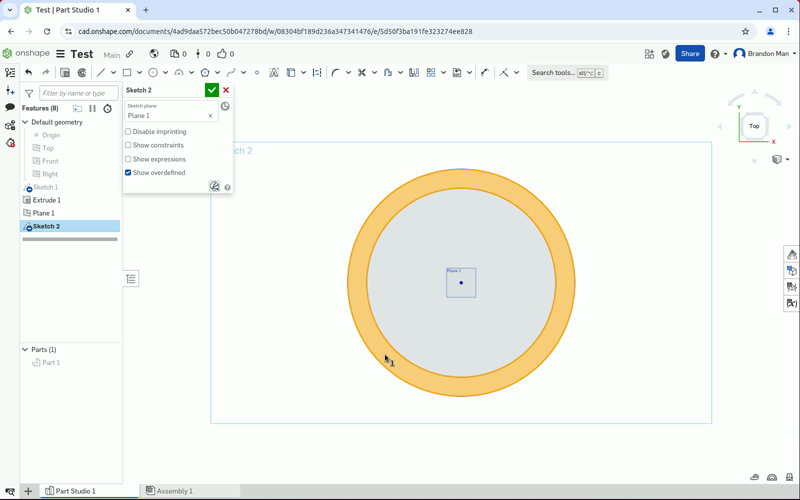
mouse_move(73, 352)
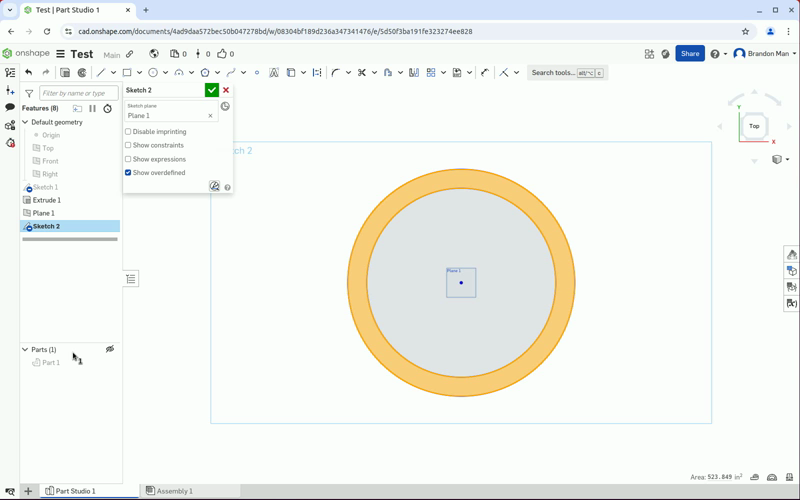
key(shift+y)
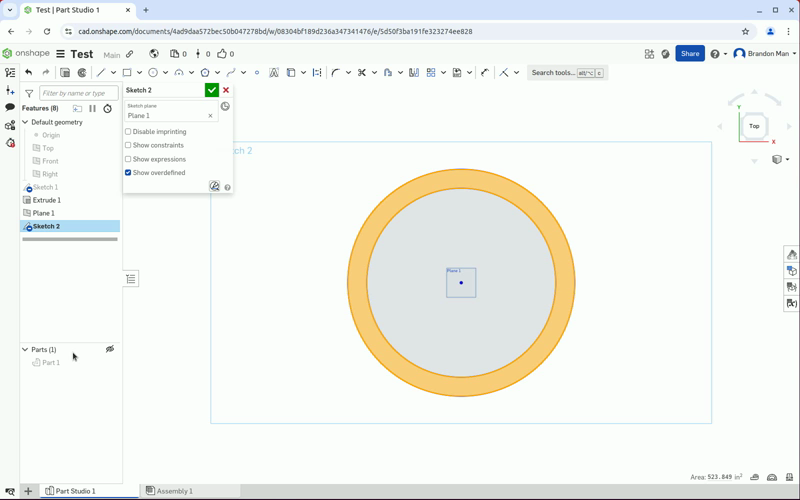
key(shift+e)
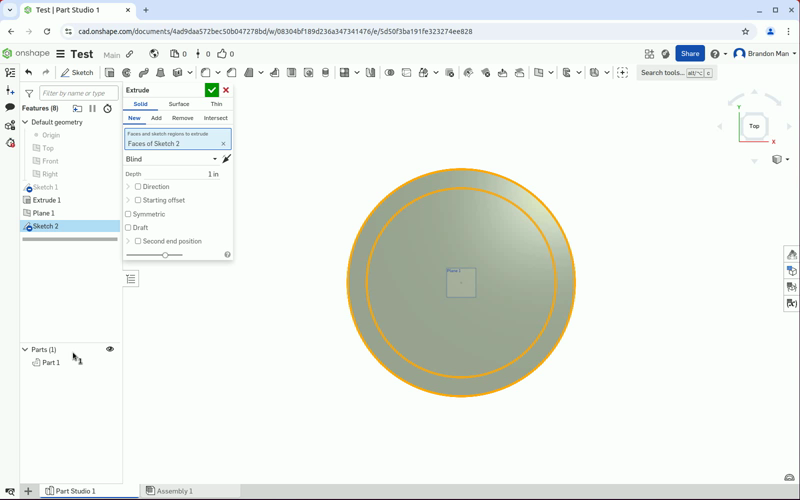
mouse_move(143, 106)
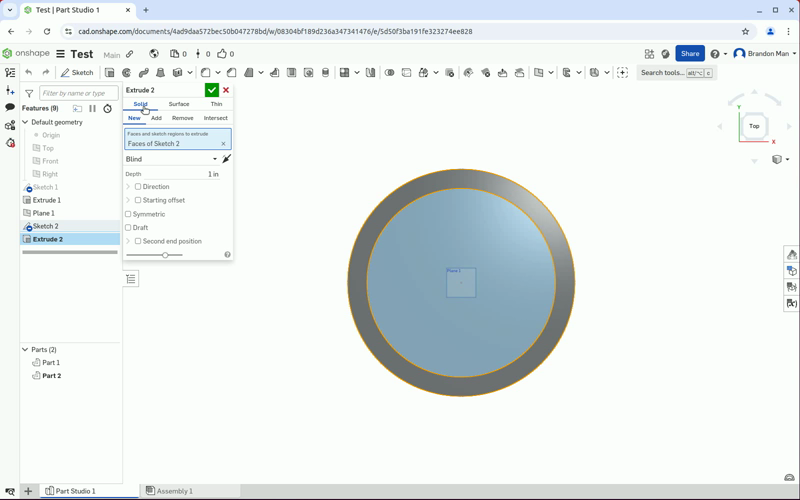
click(143, 106)
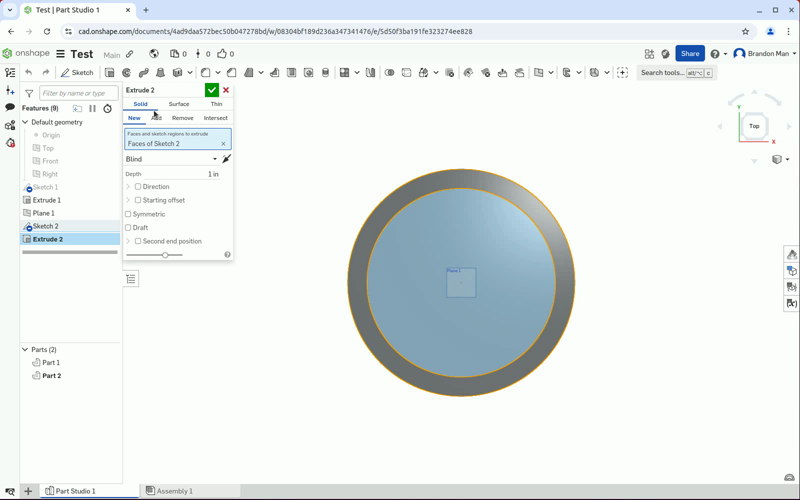
mouse_move(186, 120)
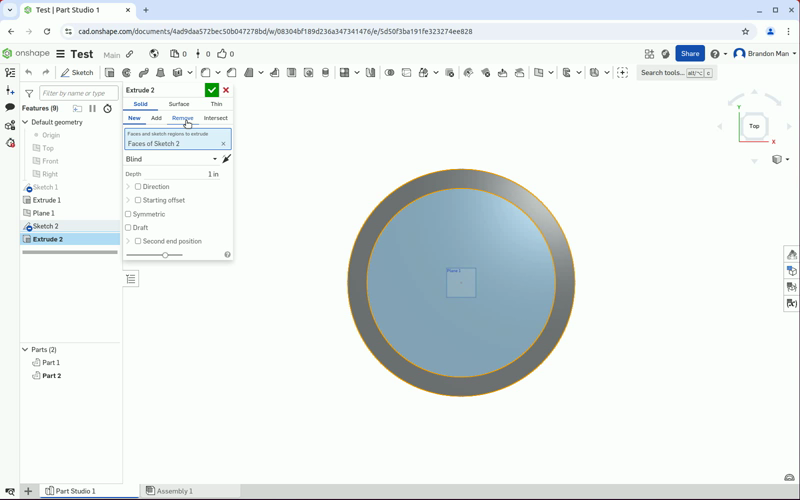
click(186, 120)
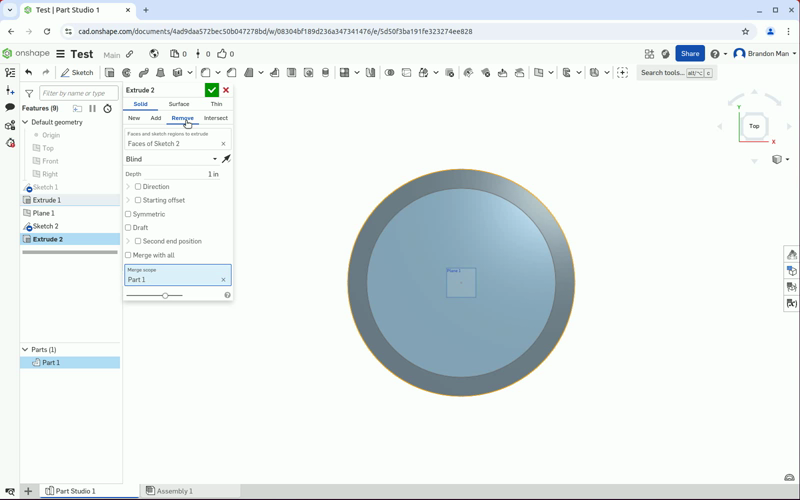
key(tab, 4)
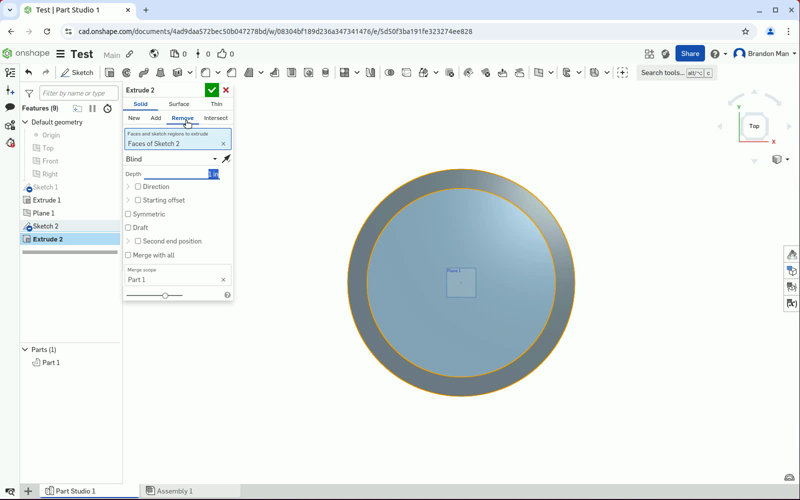
text(6.981)
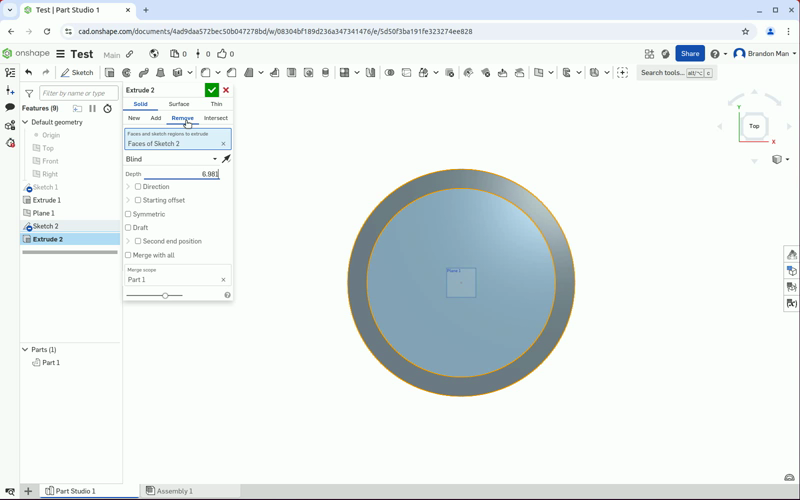
key(tab, 6)
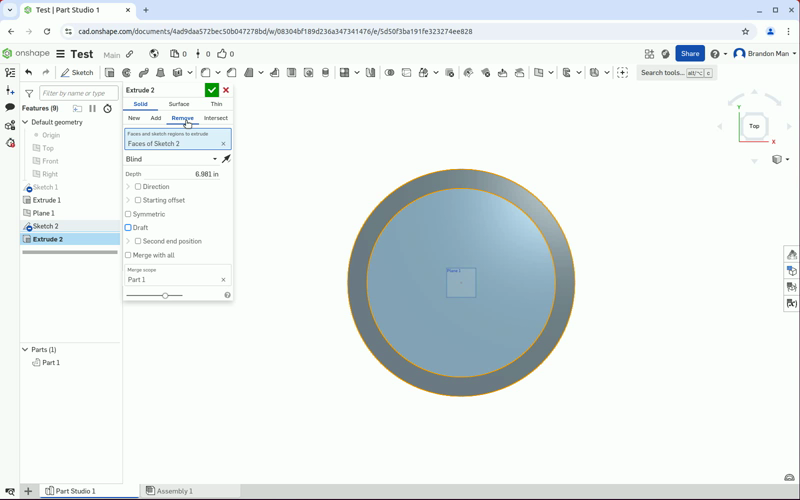
key(space)
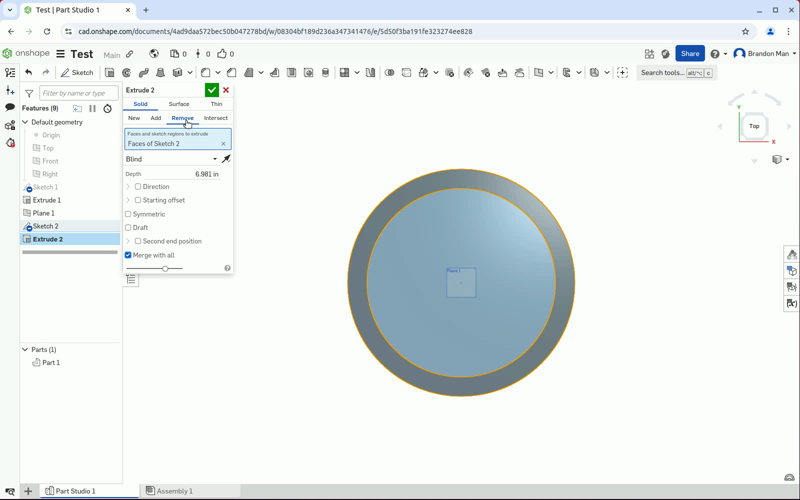
key(enter)
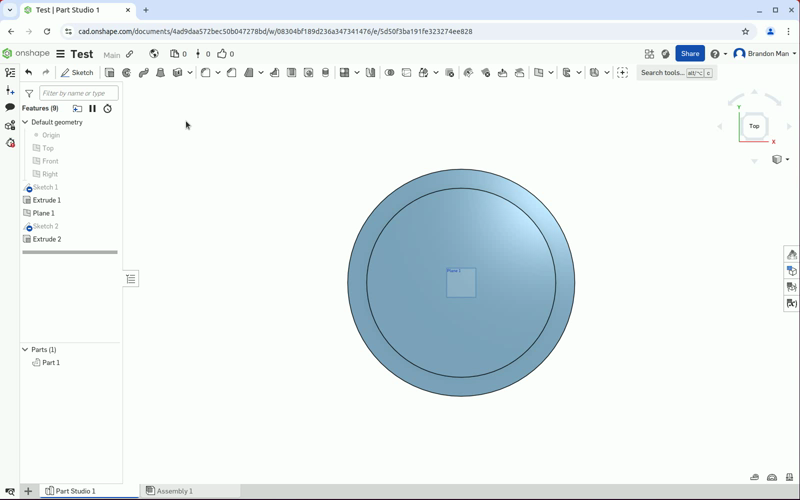
key(shift+h)
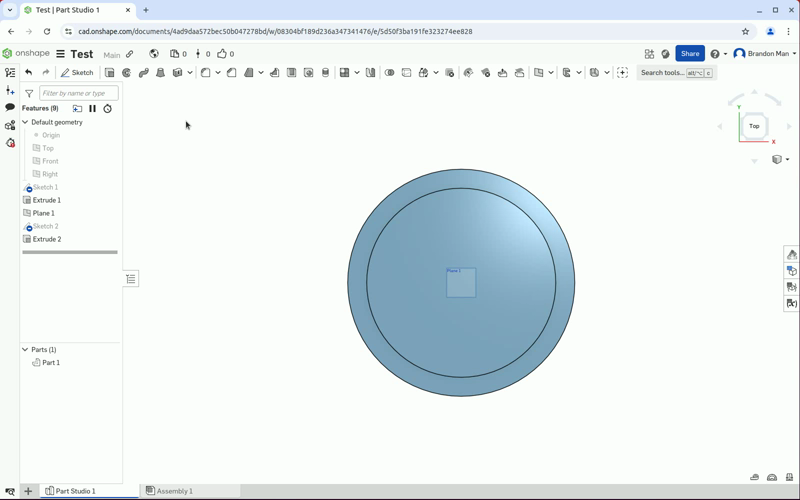
key(shift+h)
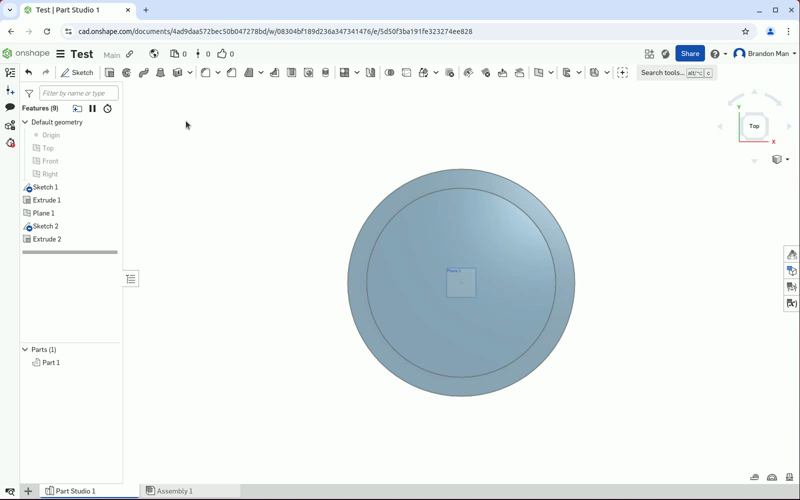
key(shift+7)
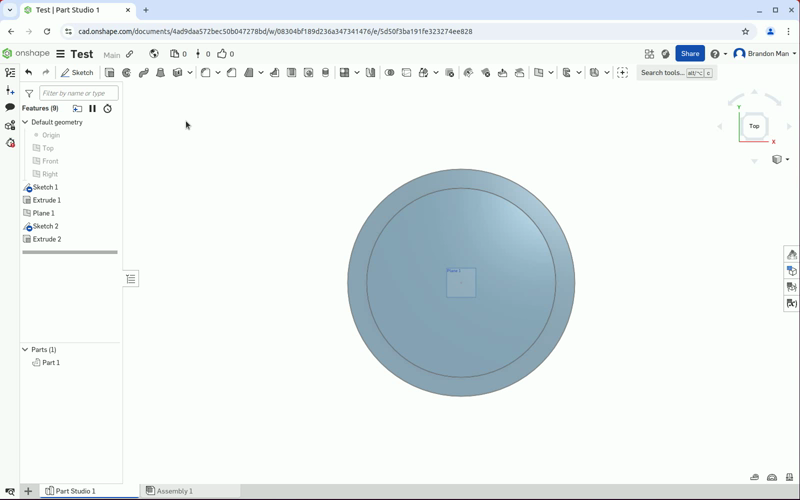
key(up, 3)
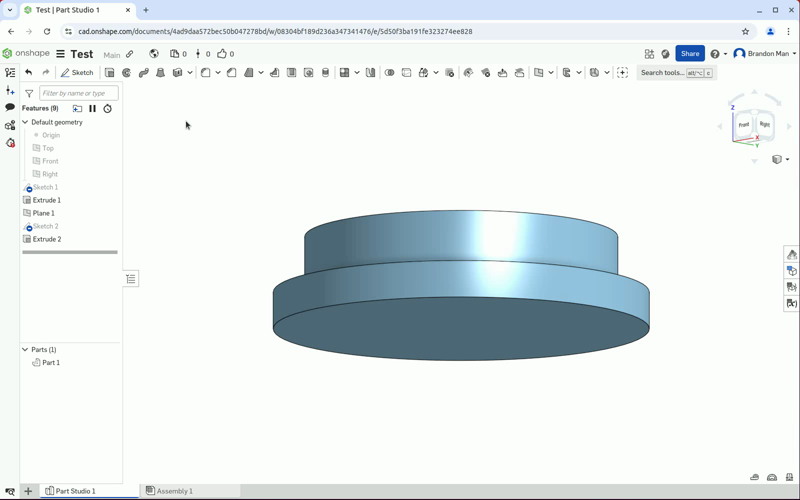
key(left, 3)
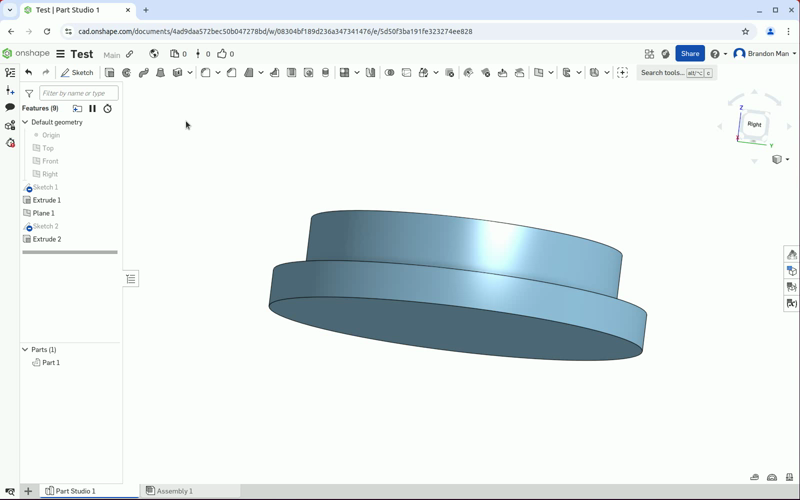
key(right, 3)
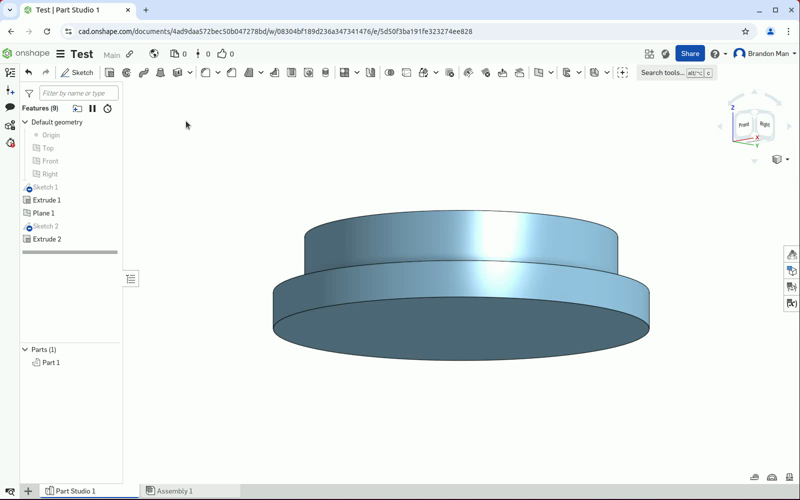
key(down, 3)
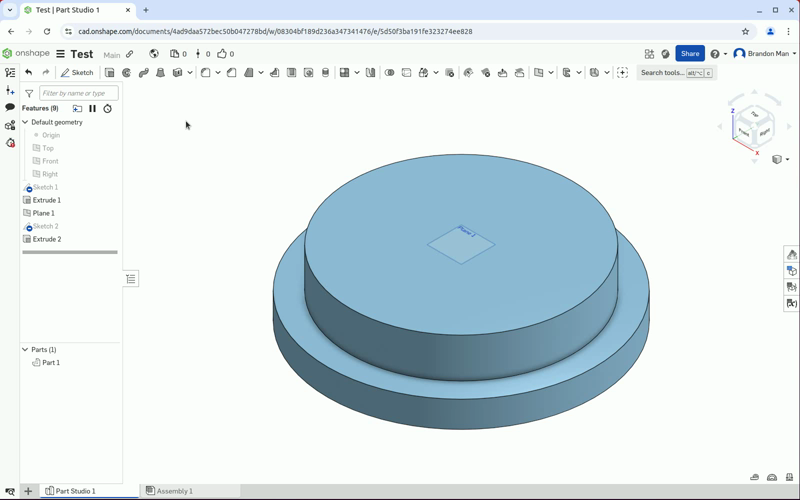
mouse_move(73, 189)
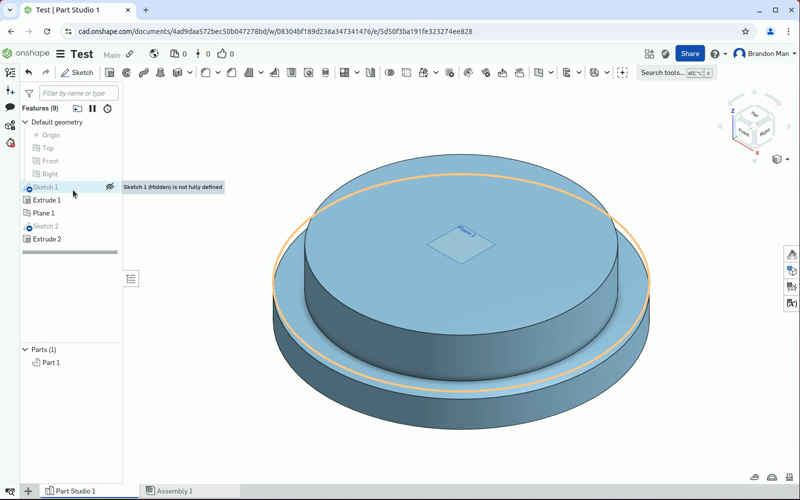
click(73, 189)